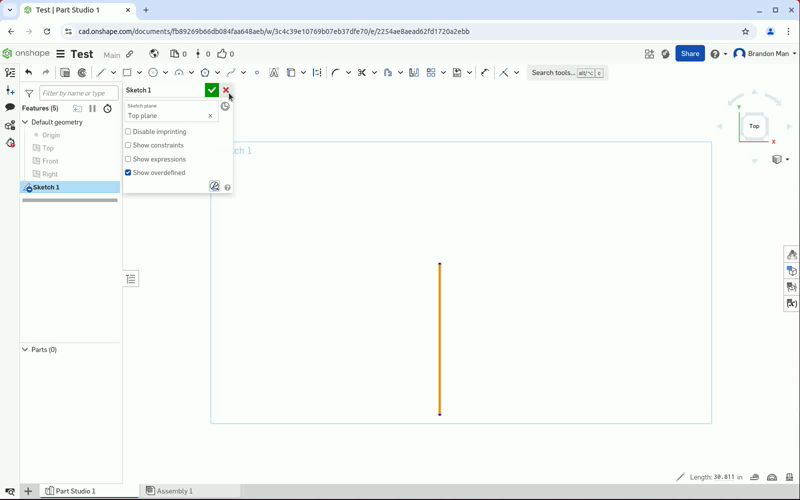
key(shift+h)
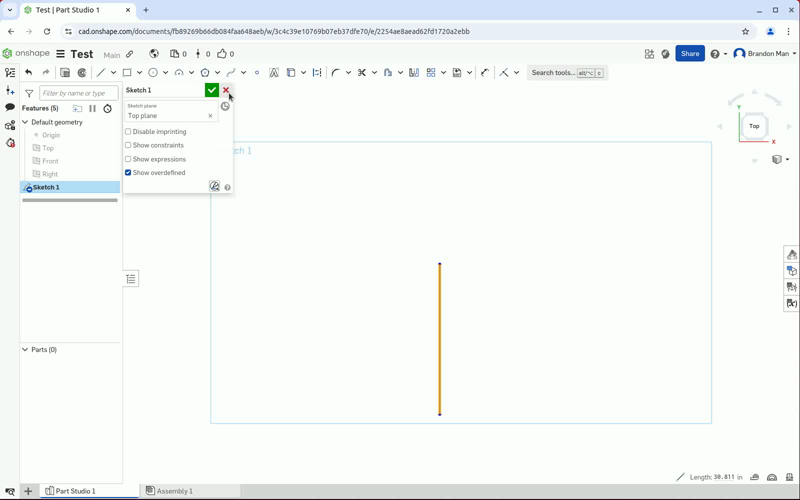
key(shift+s)
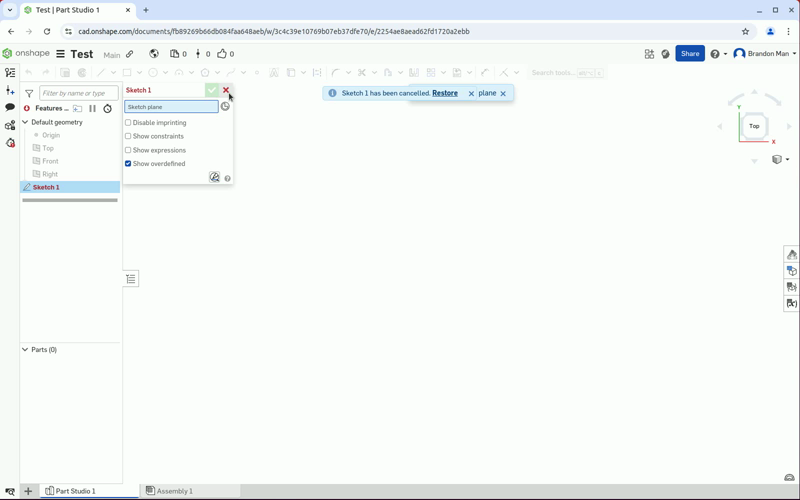
mouse_move(73, 150)
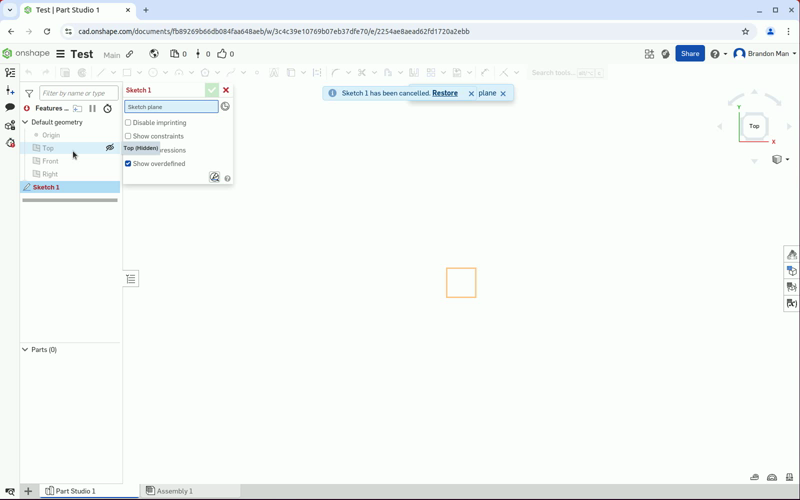
click(73, 150)
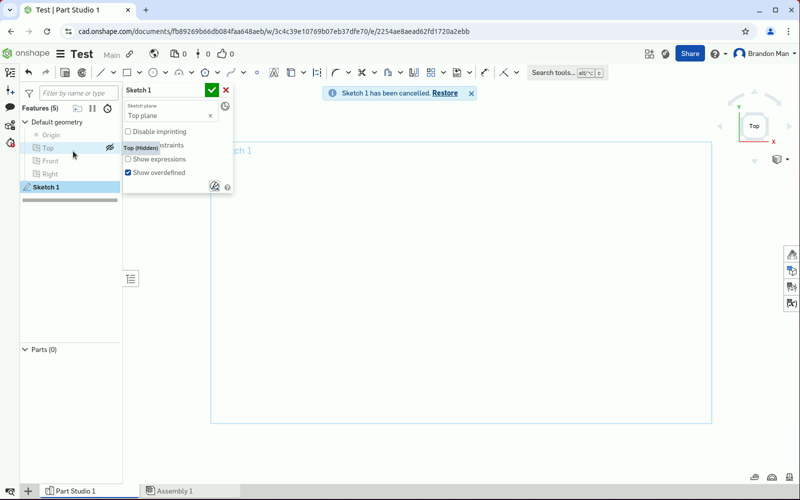
mouse_move(73, 352)
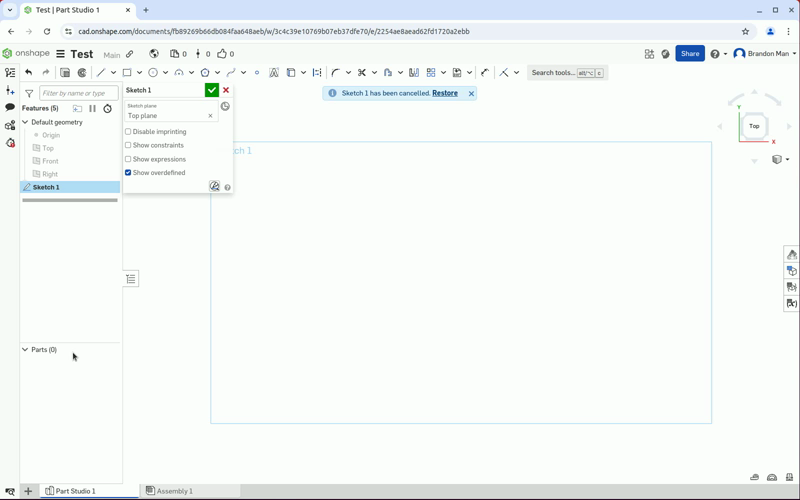
key(y)
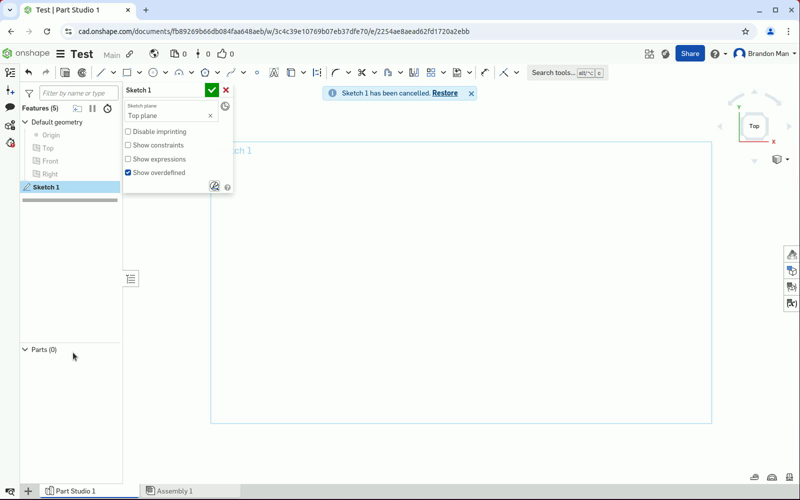
key(c)
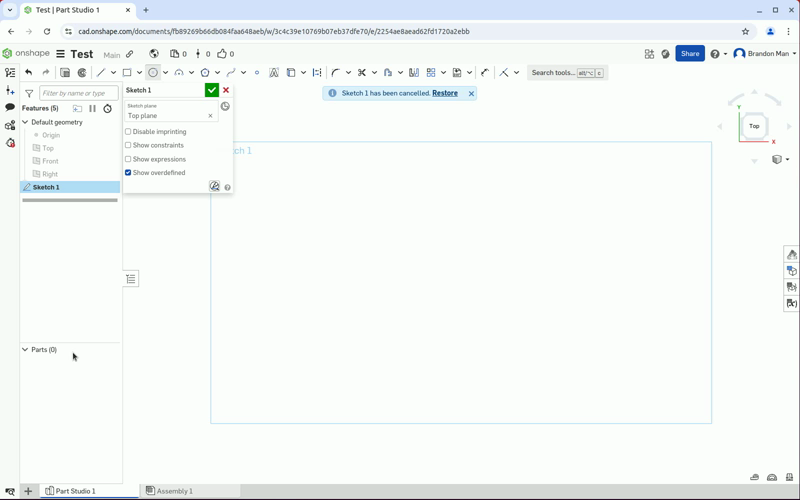
key_down(shift)
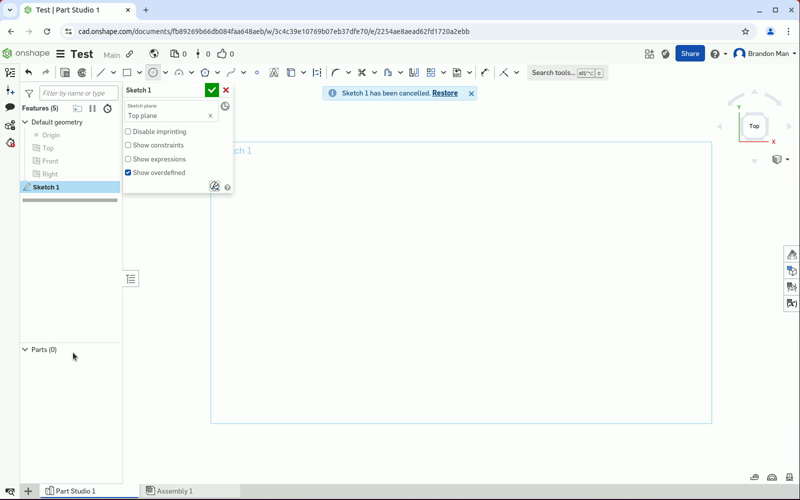
mouse_move(461, 282)
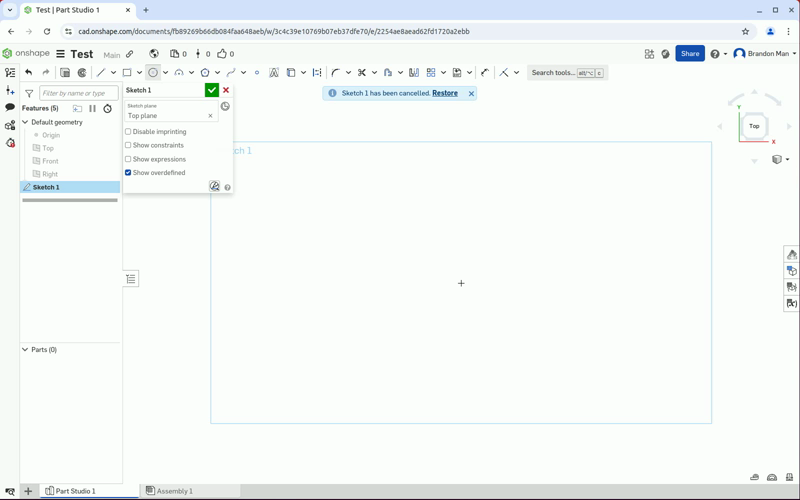
click(461, 282)
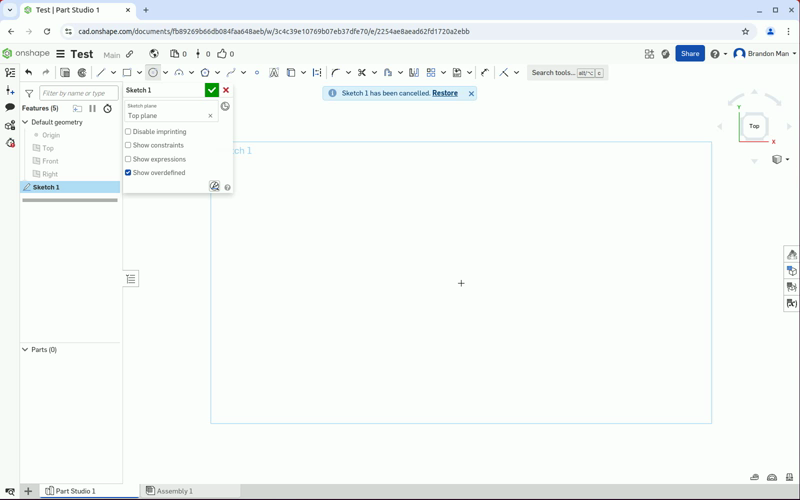
key_up(shift)
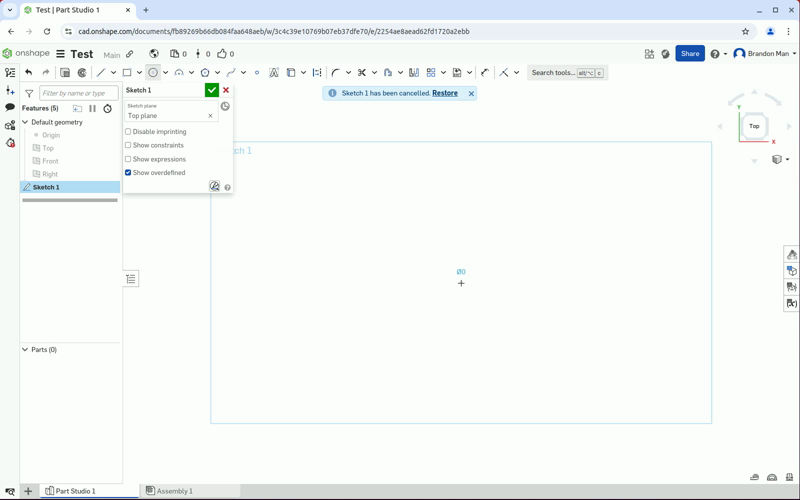
mouse_move(574, 282)
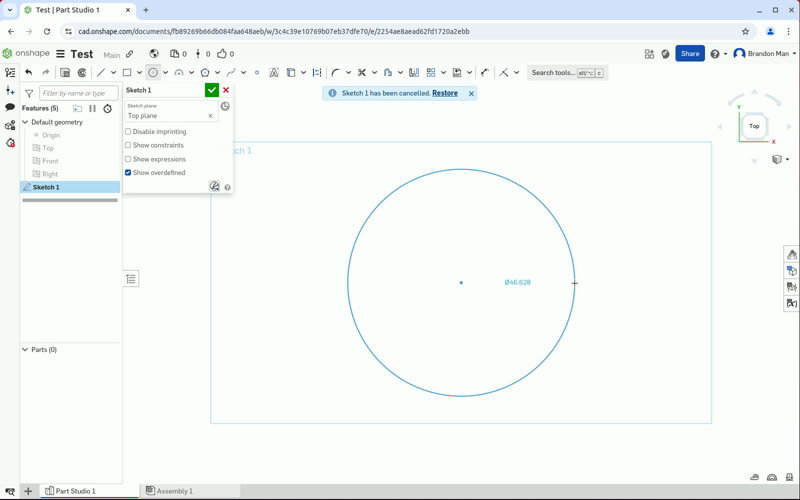
click(574, 282)
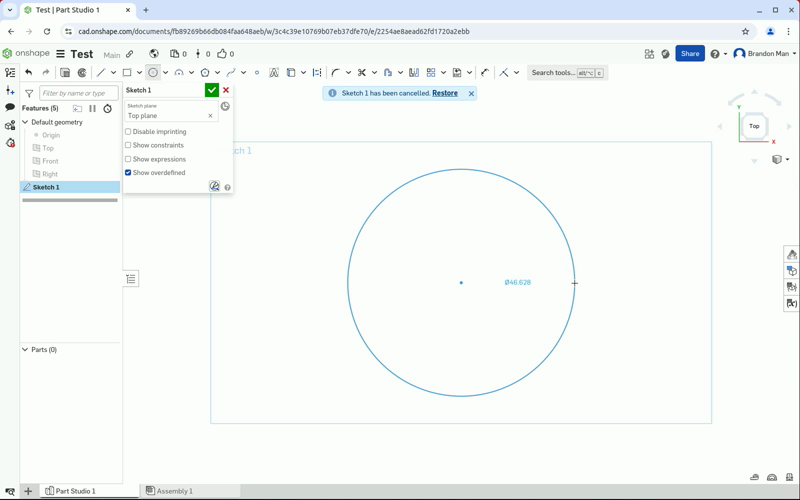
key(esc)
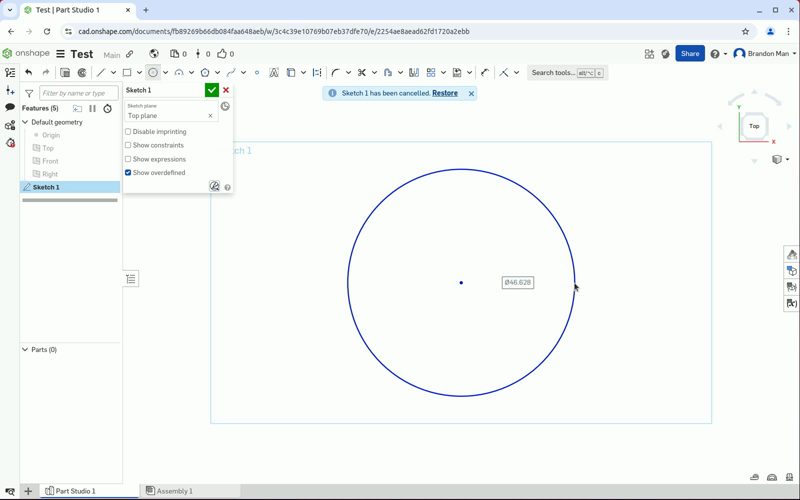
mouse_move(482, 256)
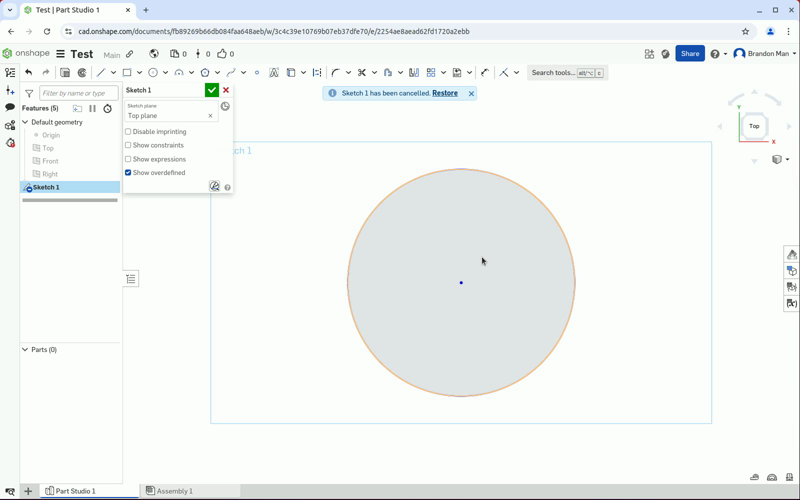
click(482, 256)
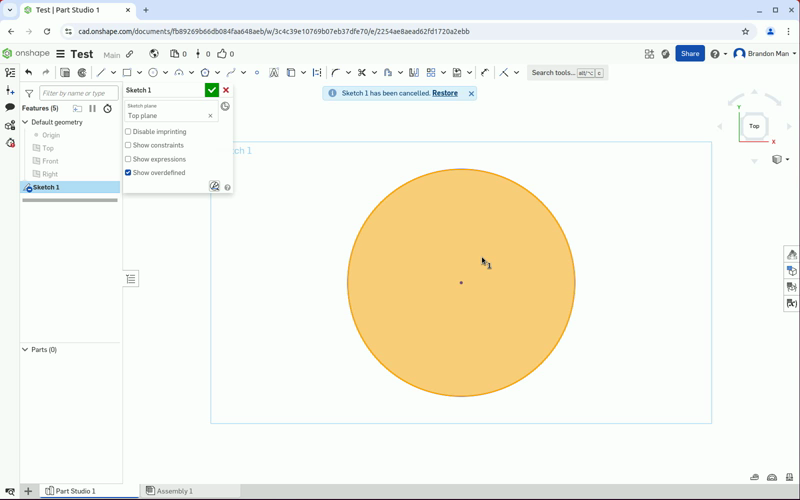
mouse_move(73, 352)
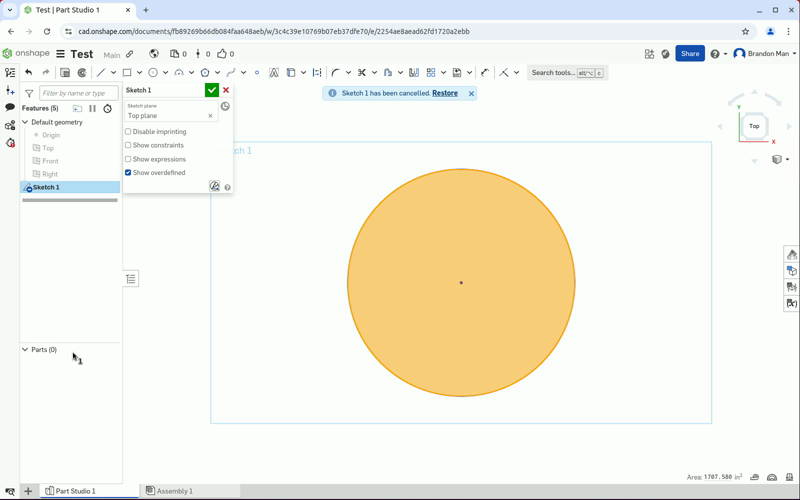
key(shift+y)
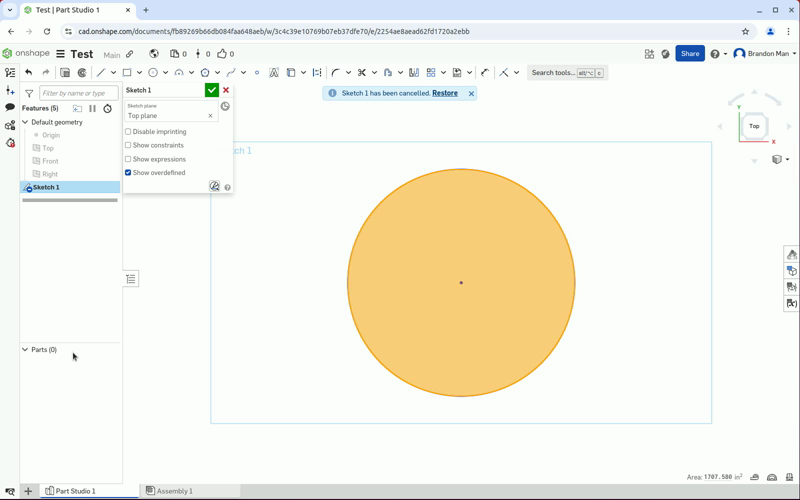
key(shift+e)
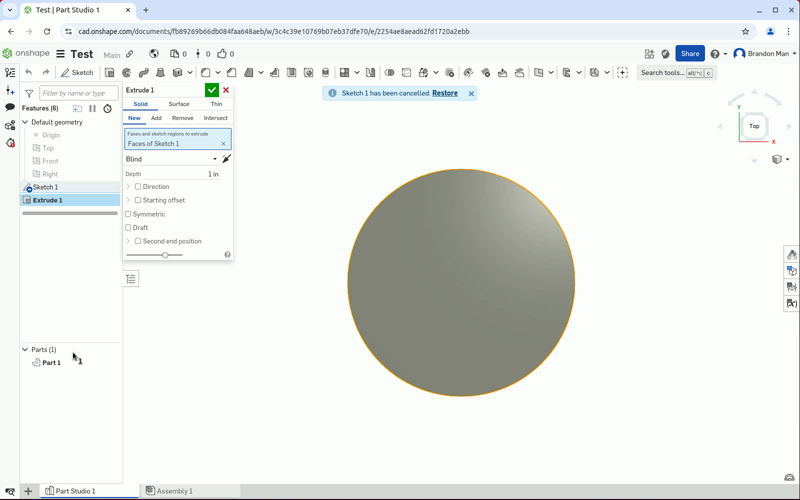
mouse_move(143, 106)
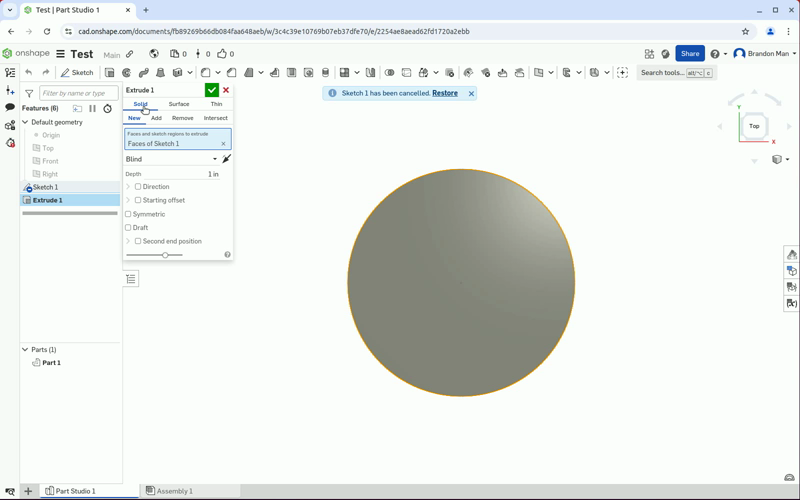
click(143, 106)
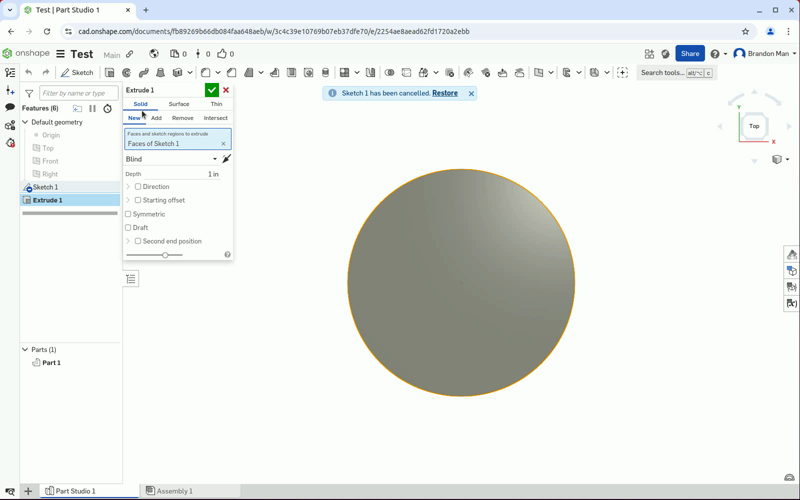
mouse_move(137, 120)
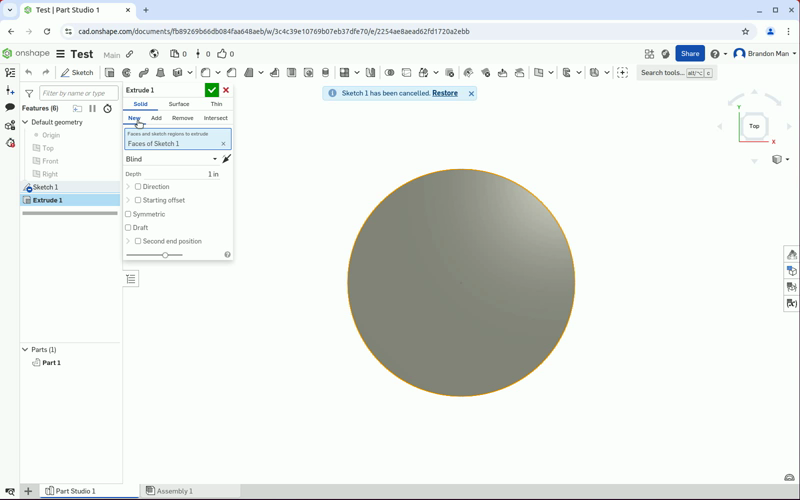
click(137, 120)
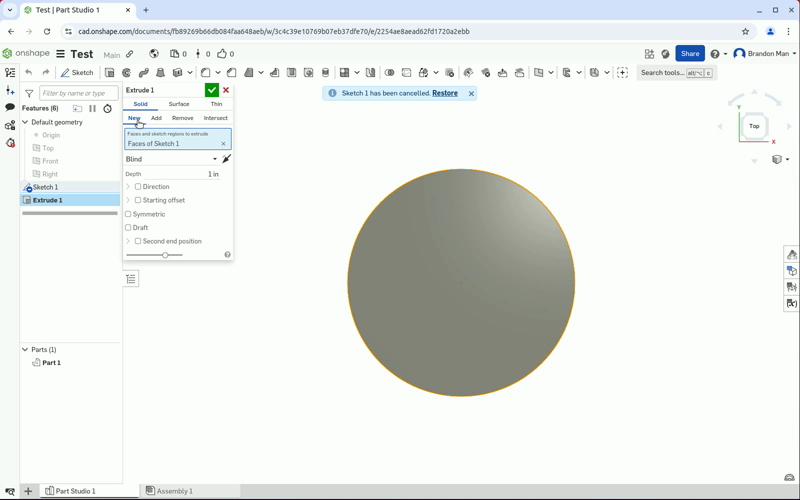
key(tab, 4)
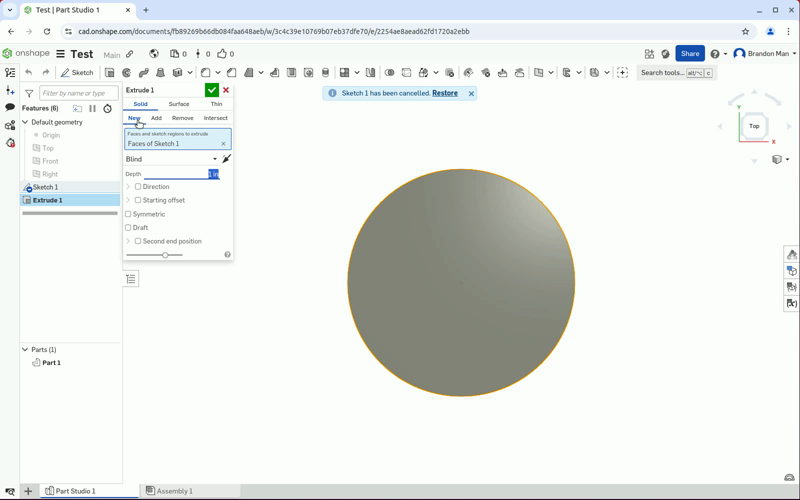
text(1.204)
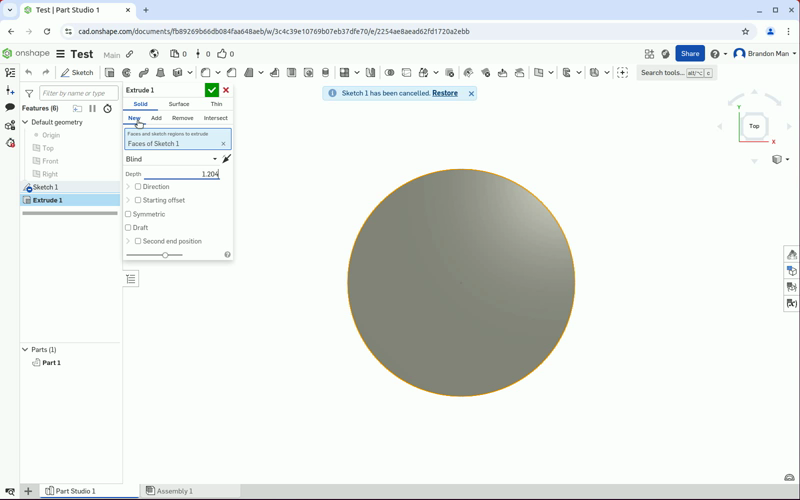
key(enter)
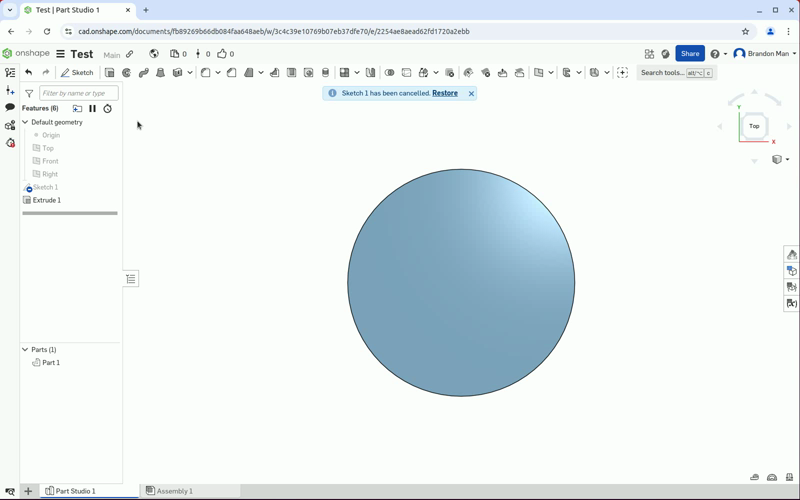
key(shift+h)
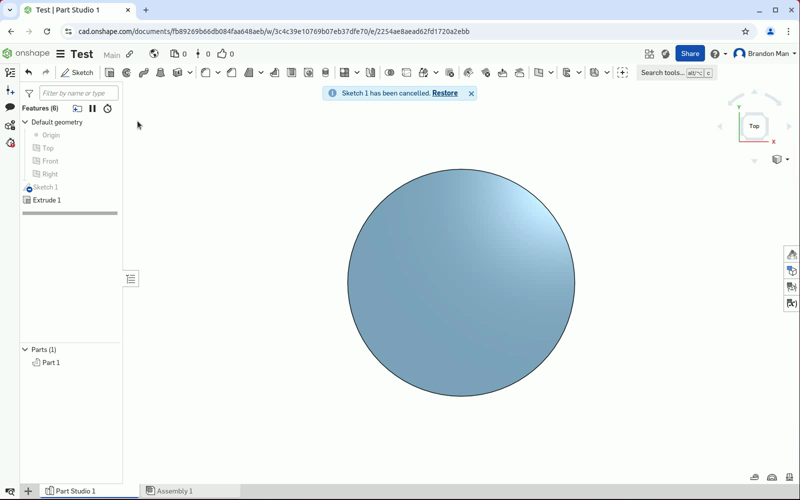
key(shift+h)
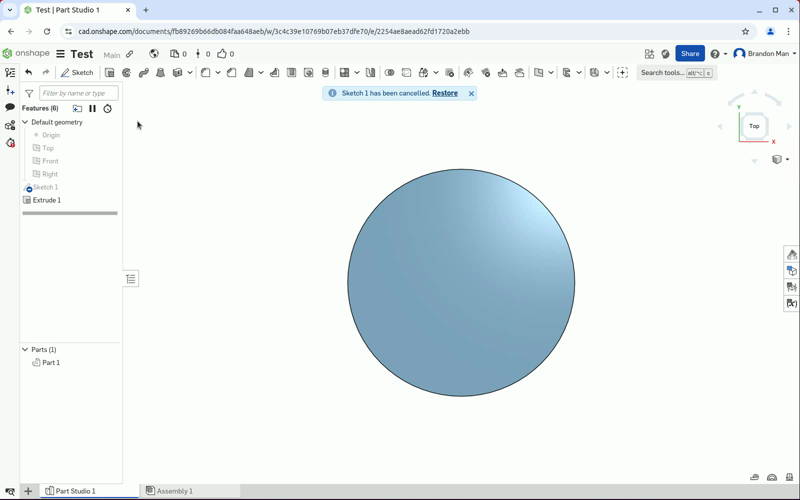
mouse_move(73, 189)
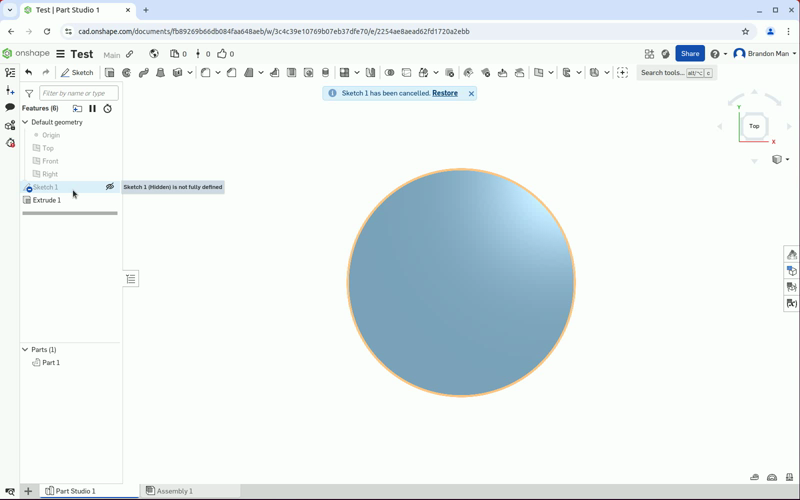
click(73, 189)
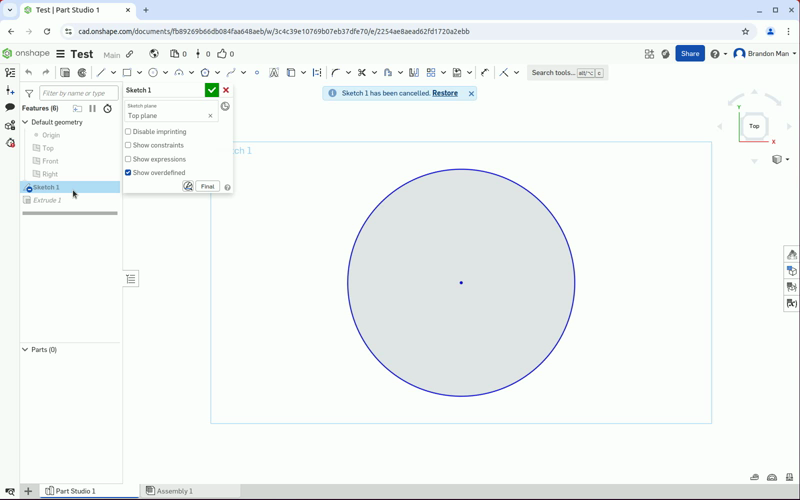
mouse_move(229, 92)
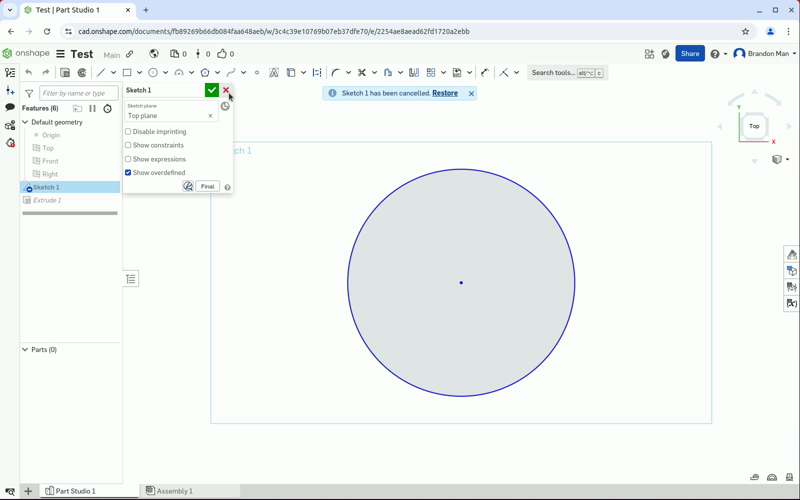
click(229, 92)
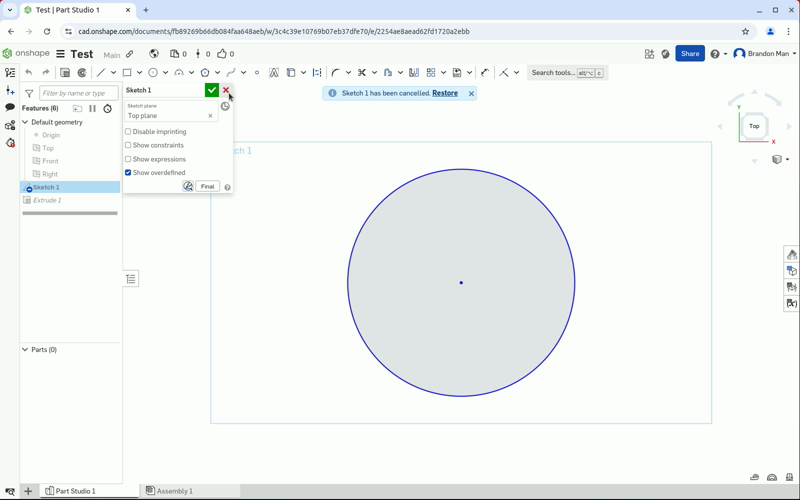
key(shift+s)
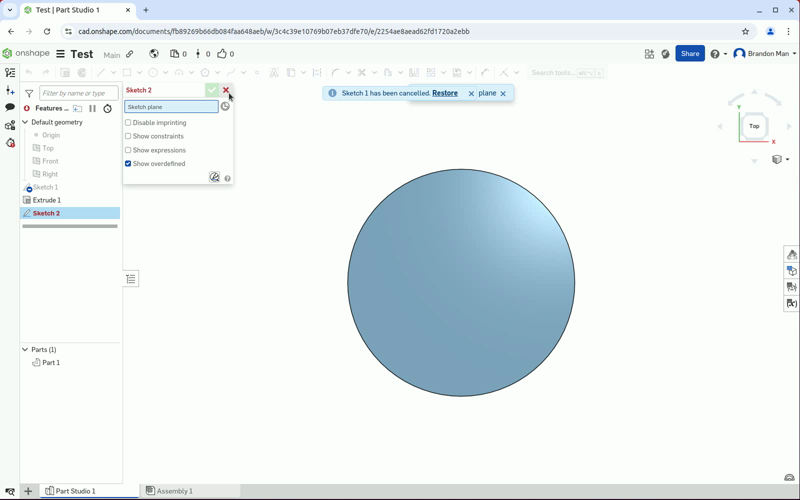
mouse_move(73, 150)
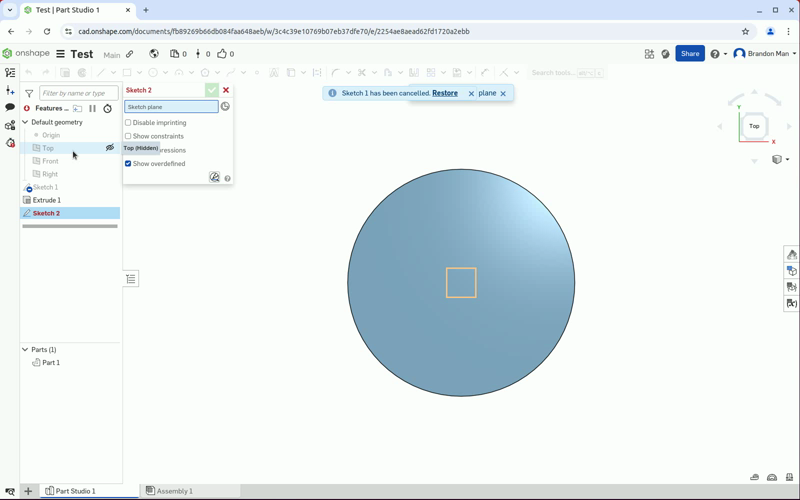
click(73, 150)
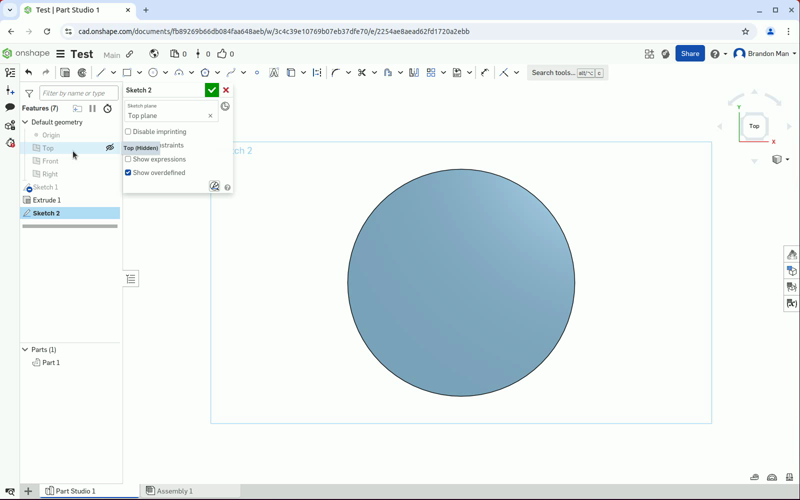
mouse_move(73, 352)
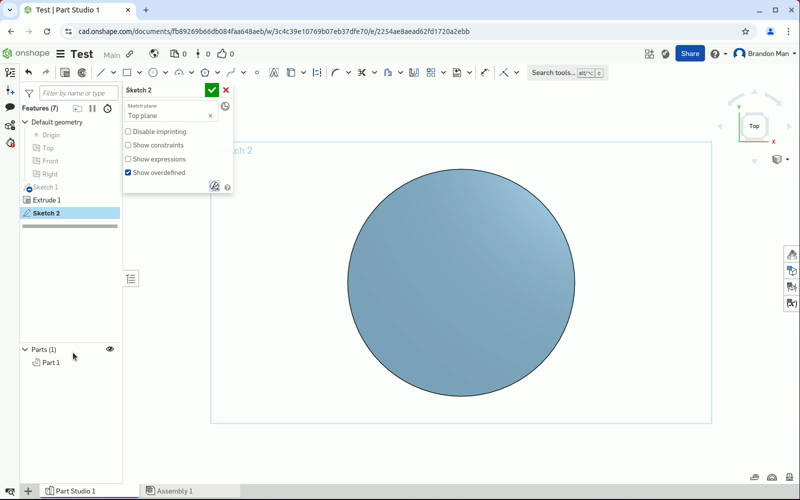
key(y)
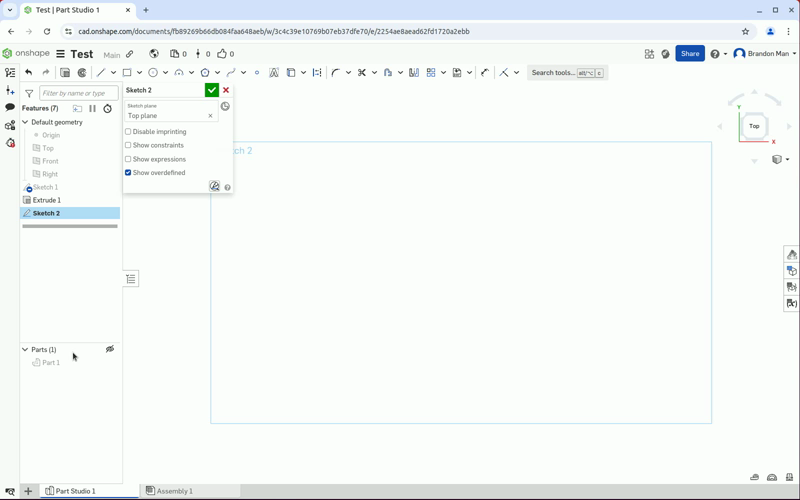
key(c)
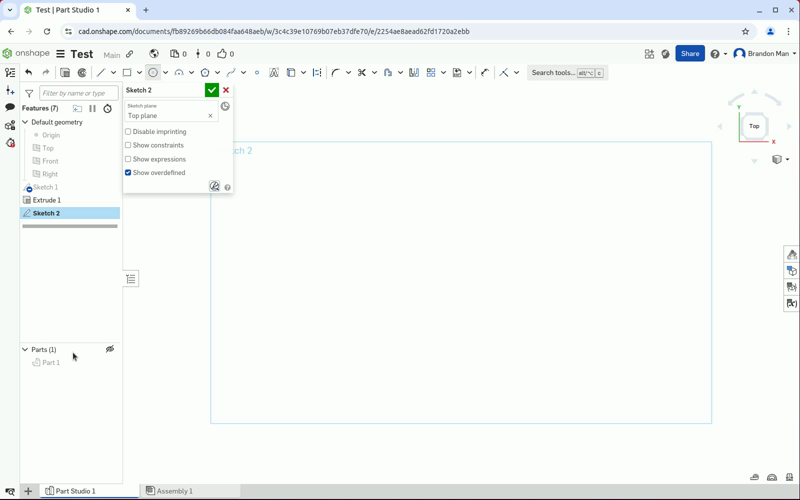
key_down(shift)
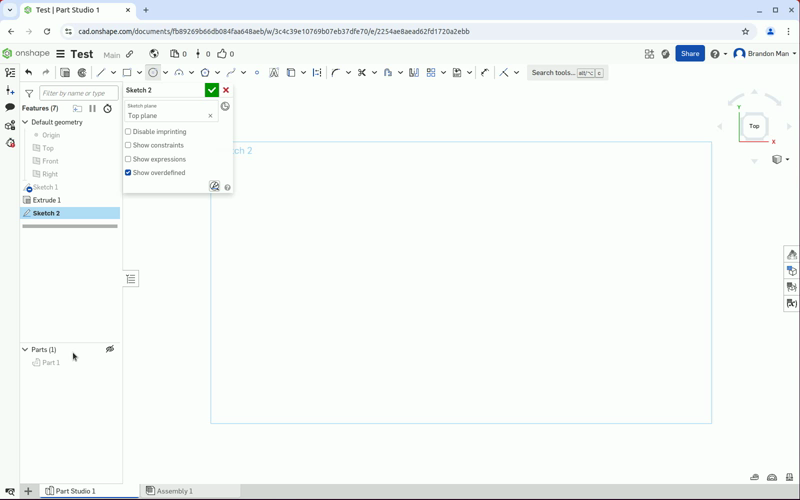
mouse_move(461, 282)
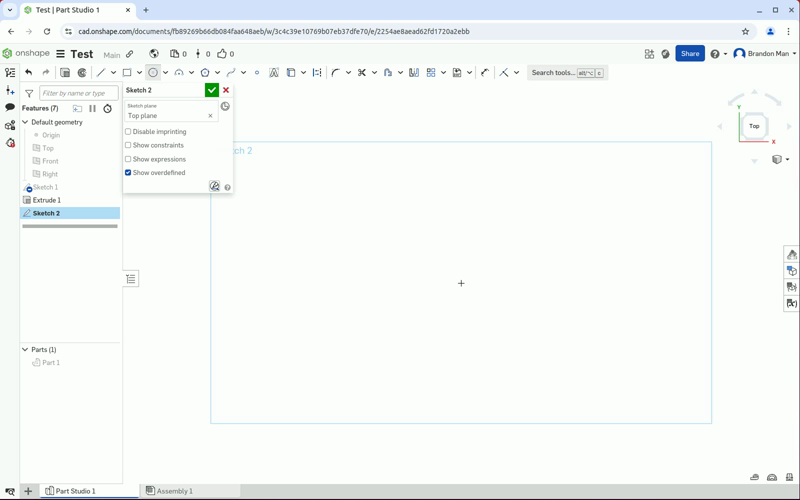
click(461, 282)
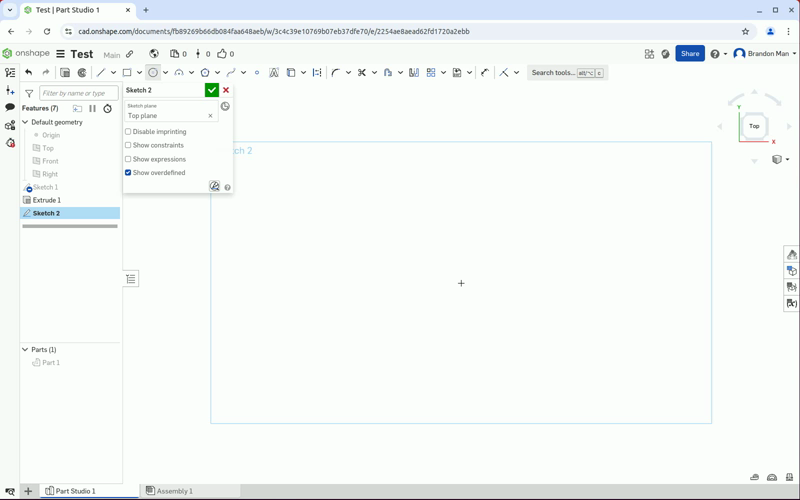
key_up(shift)
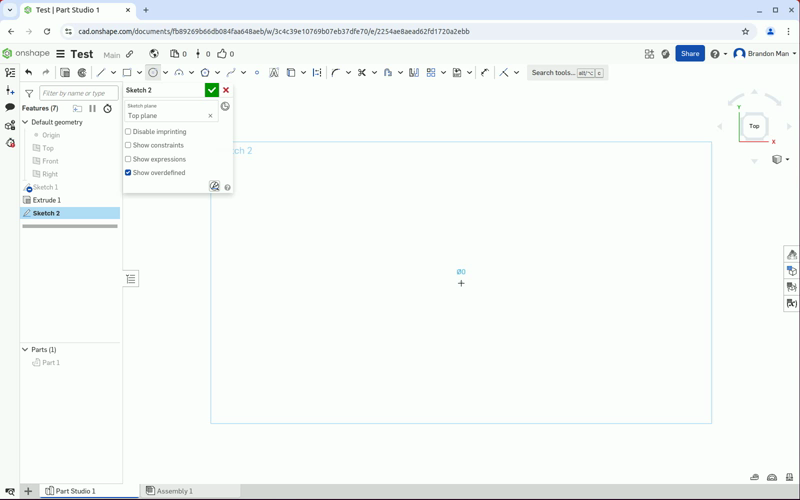
mouse_move(554, 282)
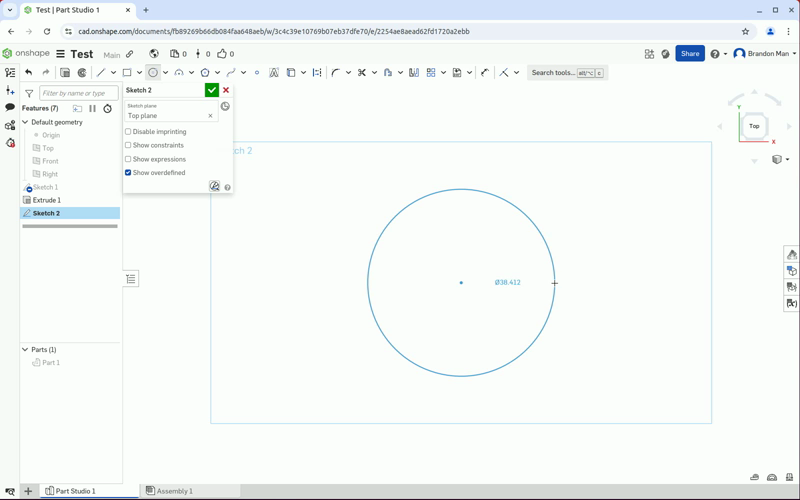
click(554, 282)
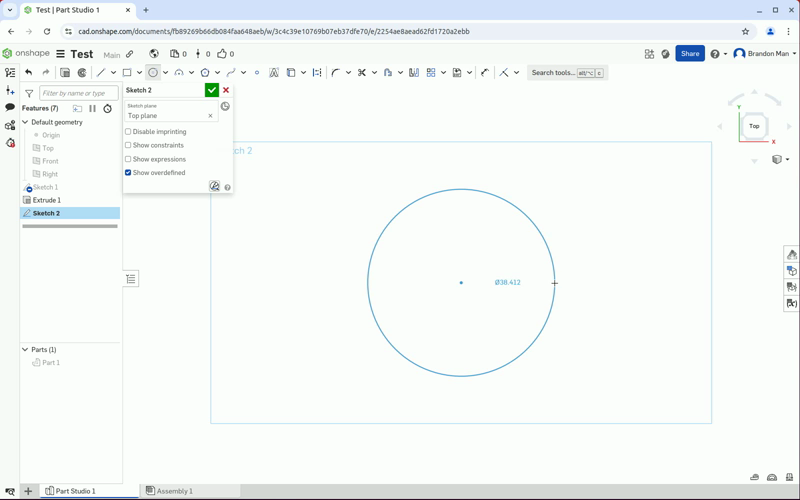
key(esc)
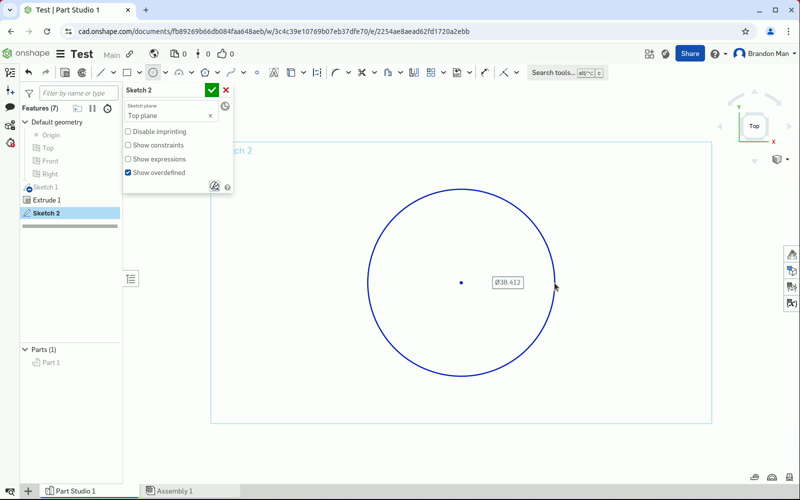
mouse_move(426, 283)
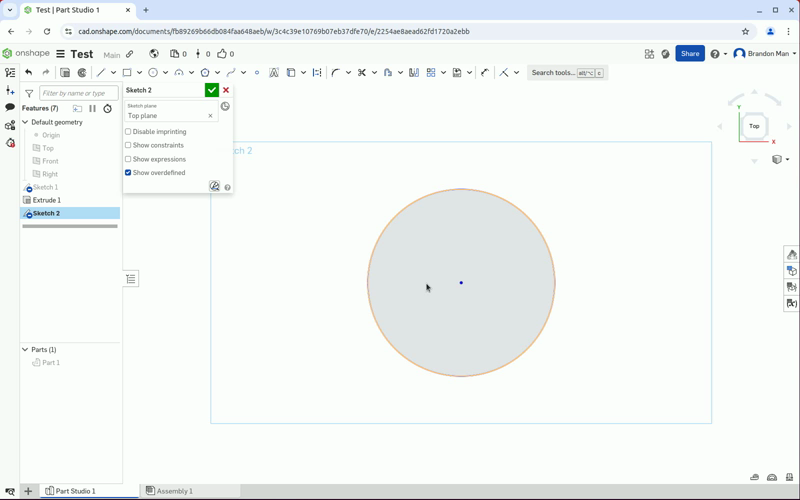
click(426, 283)
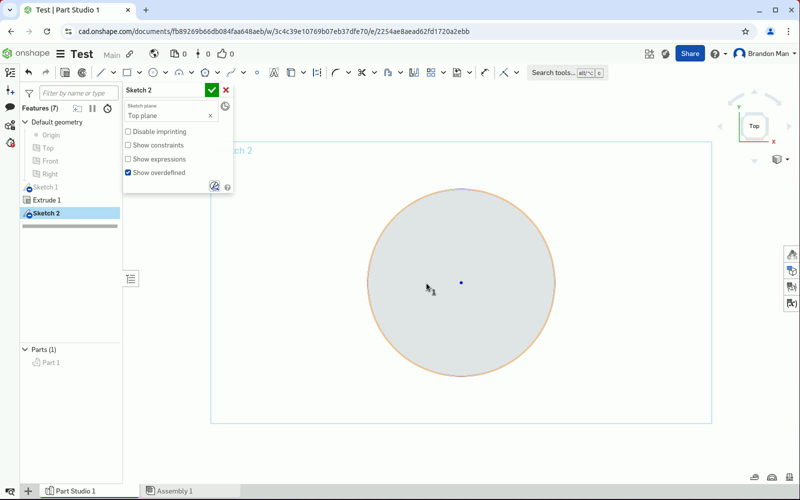
mouse_move(73, 352)
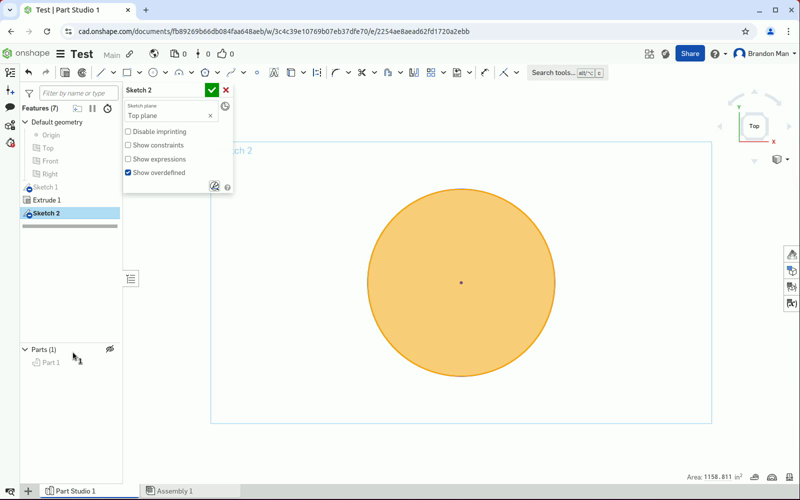
key(shift+y)
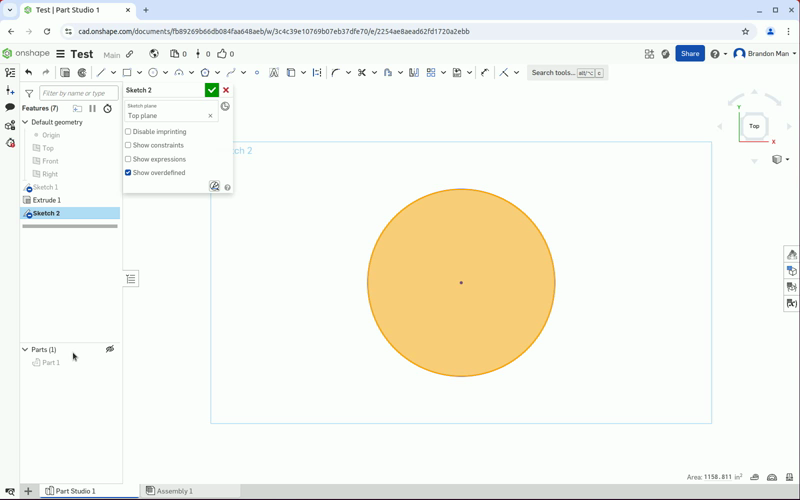
key(shift+e)
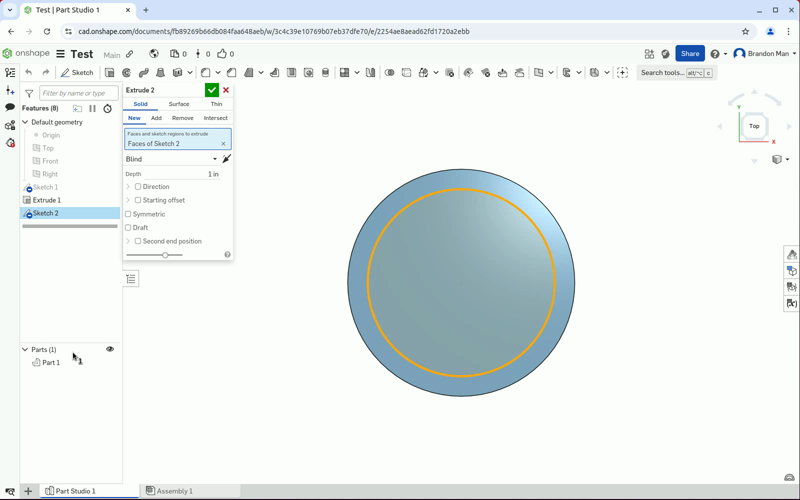
mouse_move(143, 106)
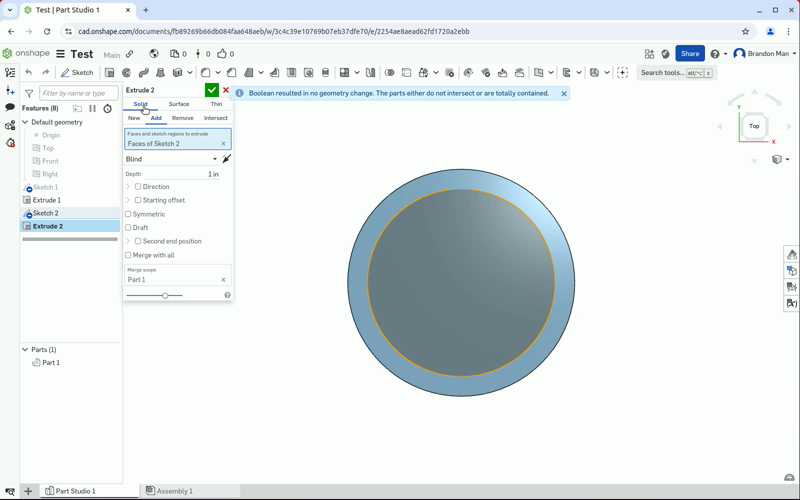
click(143, 106)
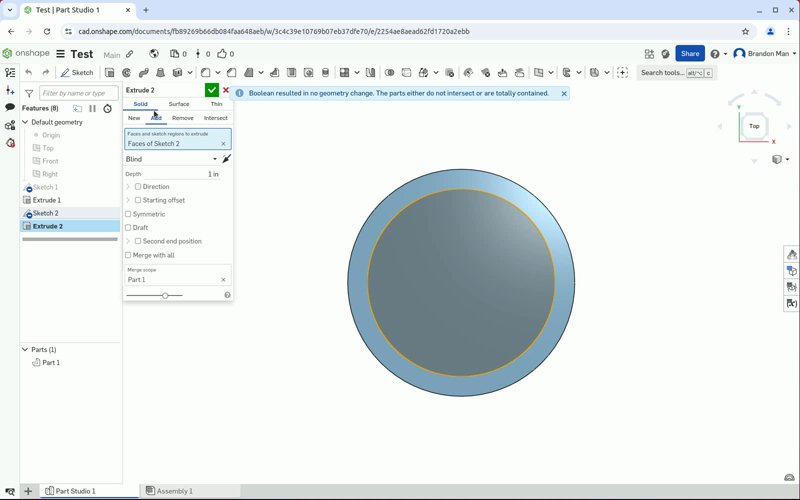
mouse_move(186, 120)
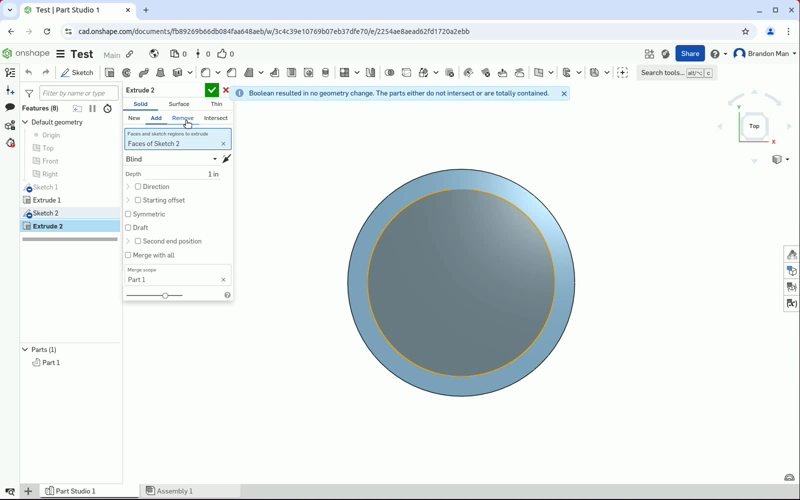
click(186, 120)
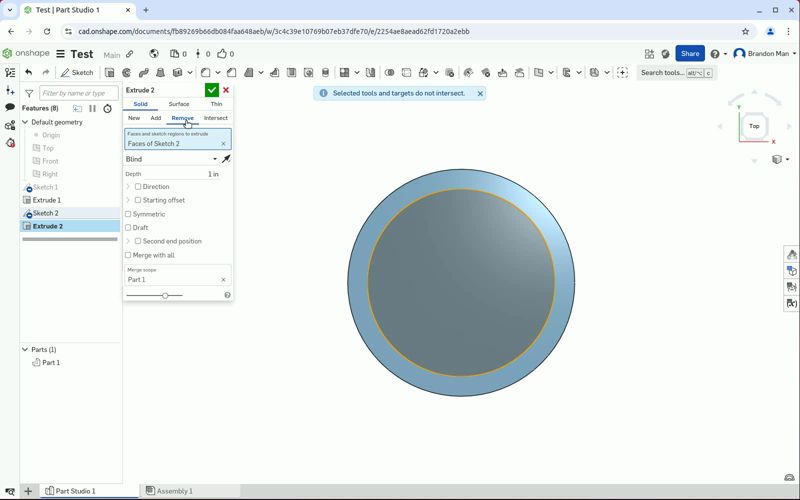
key(tab, 4)
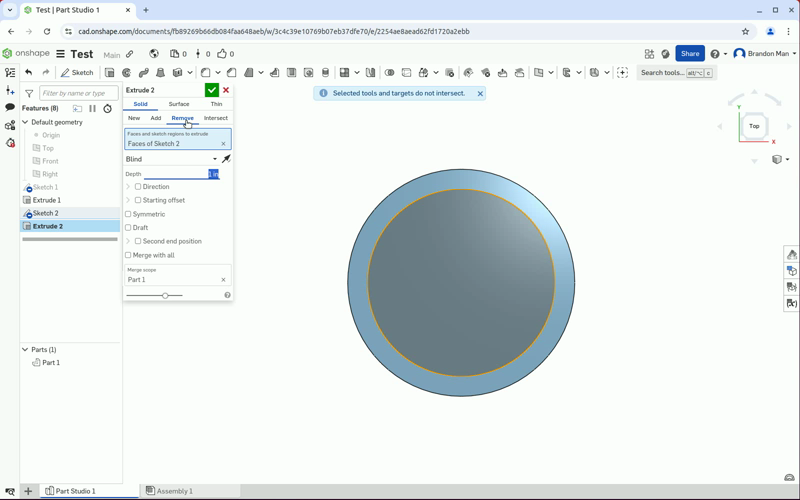
text(-2.407)
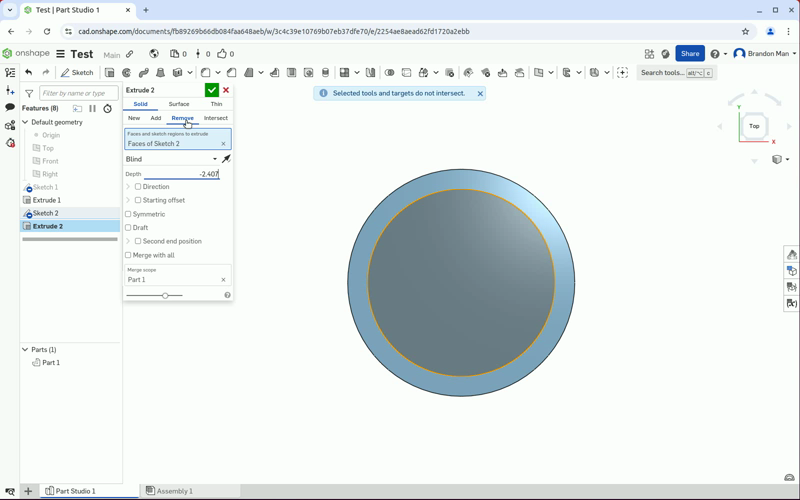
key(tab, 6)
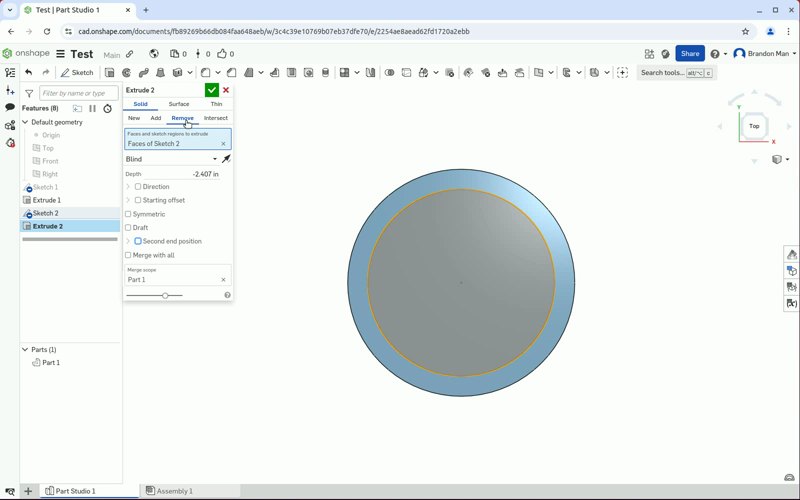
key(space)
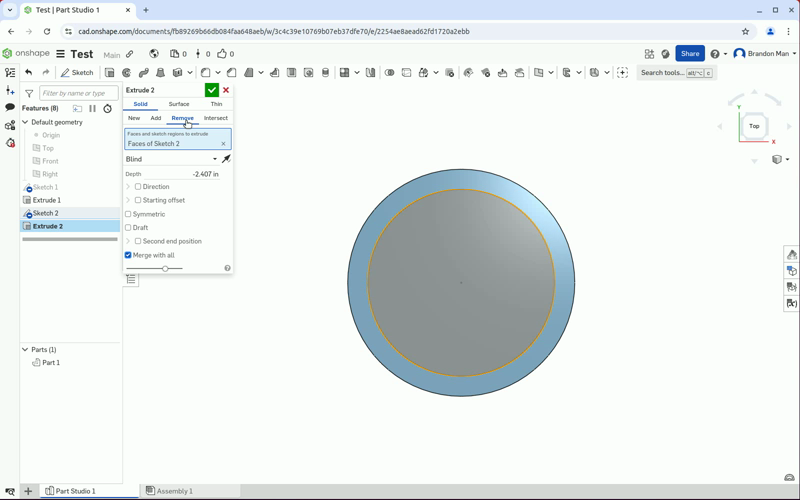
key(enter)
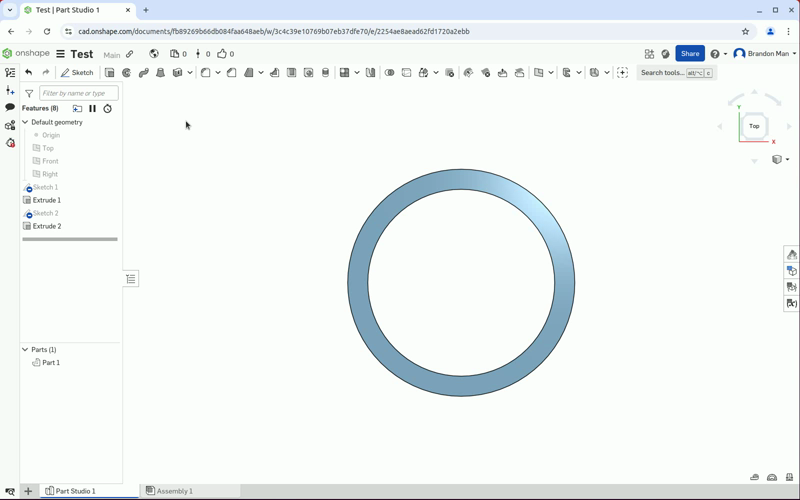
key(shift+h)
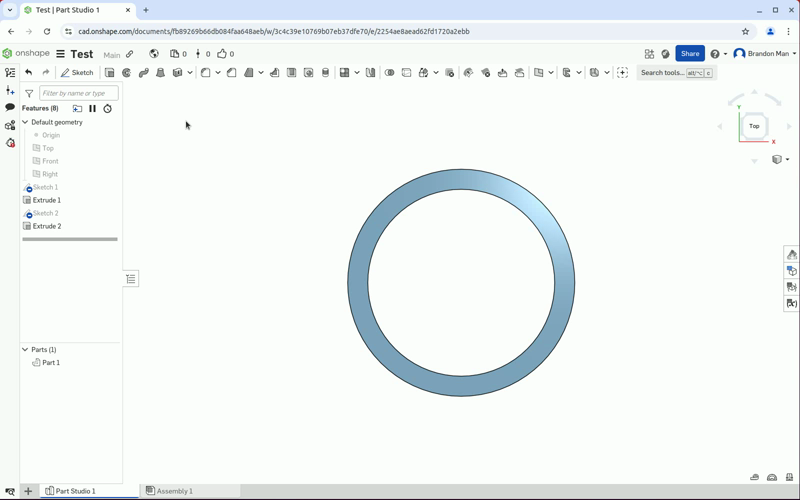
key(shift+h)
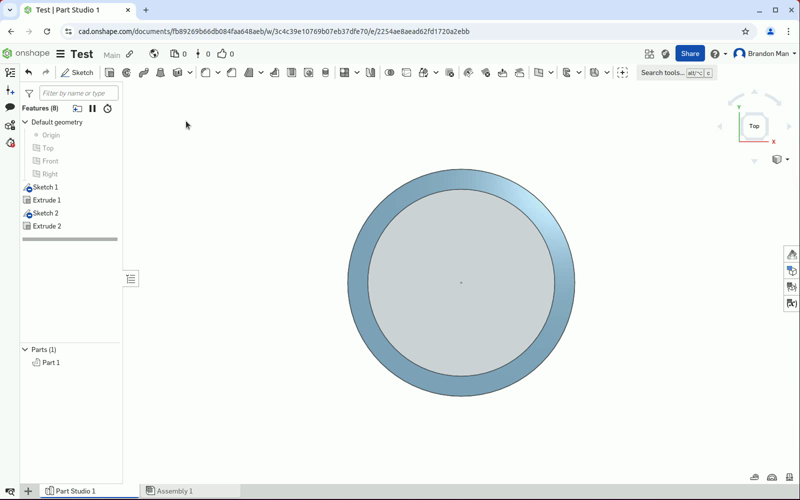
key(shift+7)
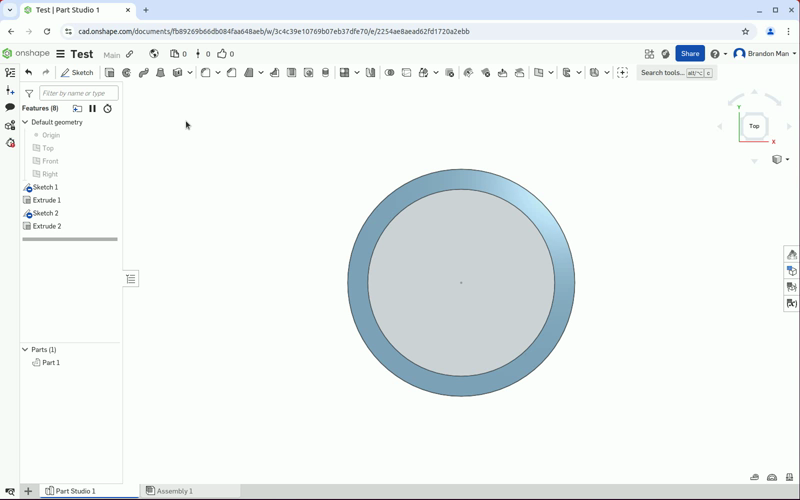
key(up, 3)
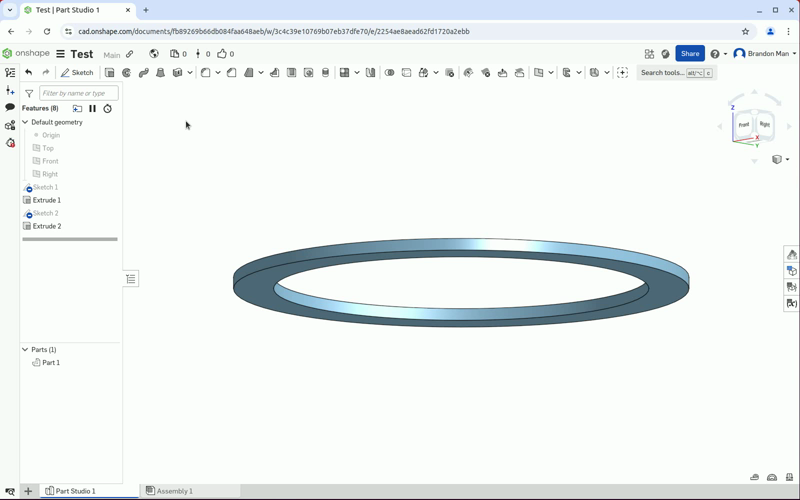
key(left, 3)
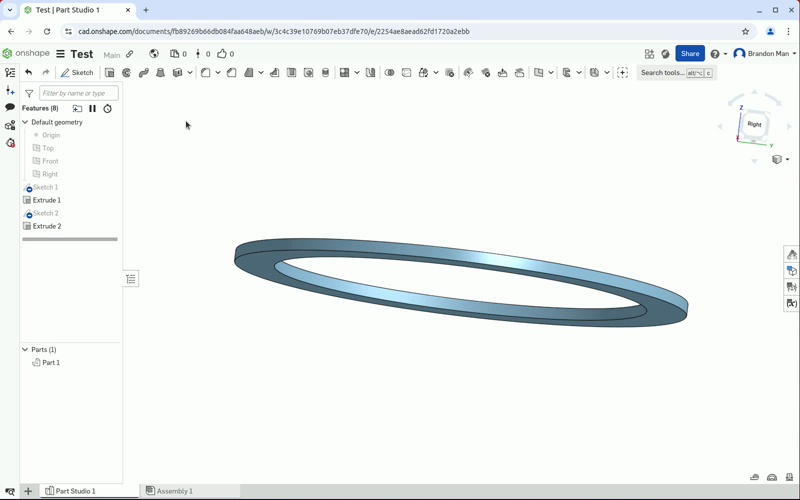
key(right, 3)
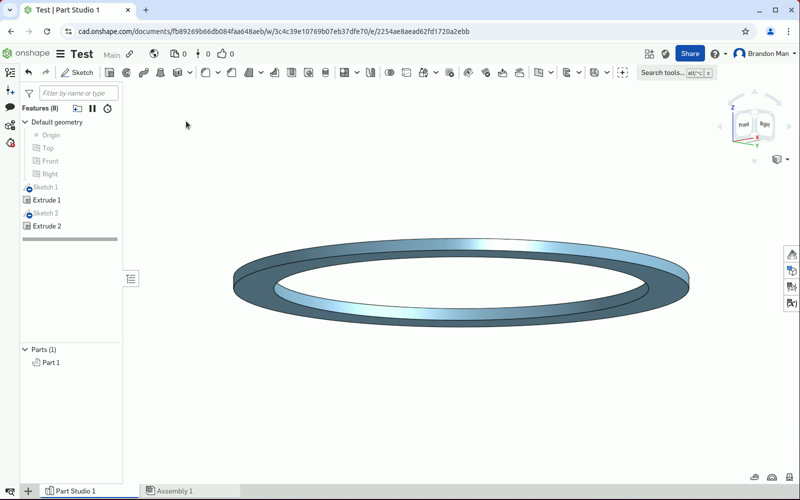
key(down, 3)
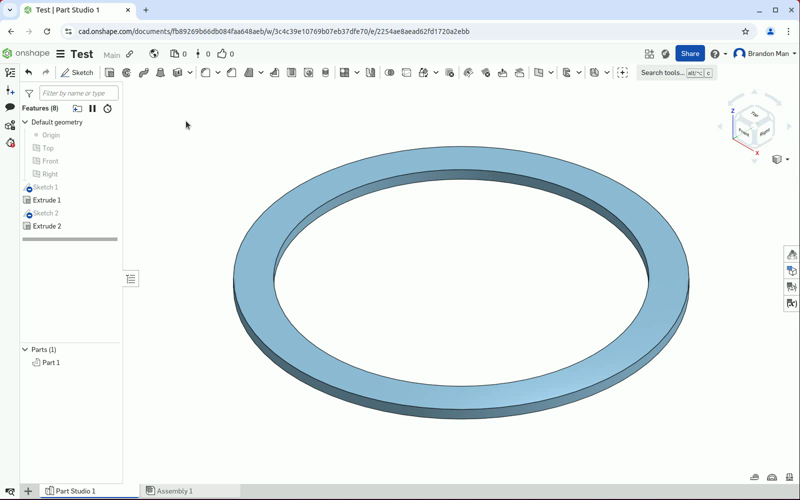
mouse_move(73, 189)
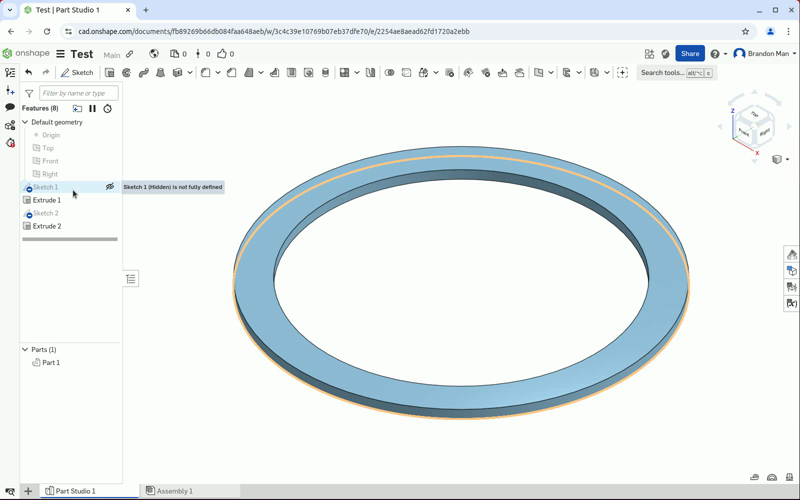
click(73, 189)